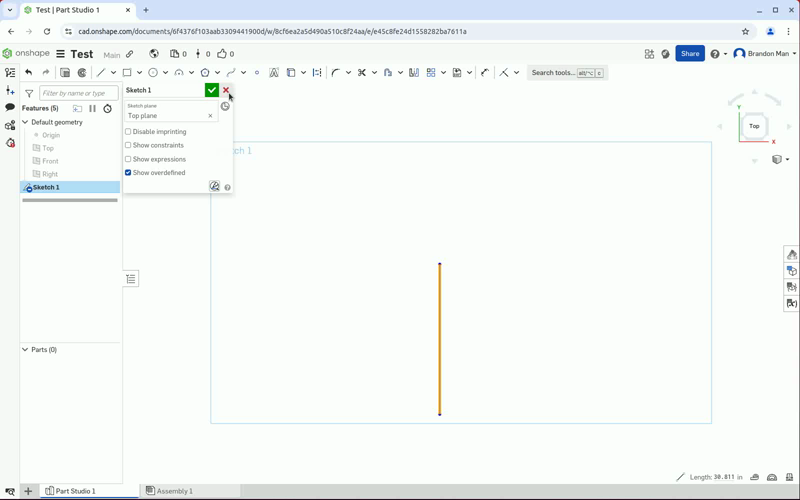
key(shift+h)
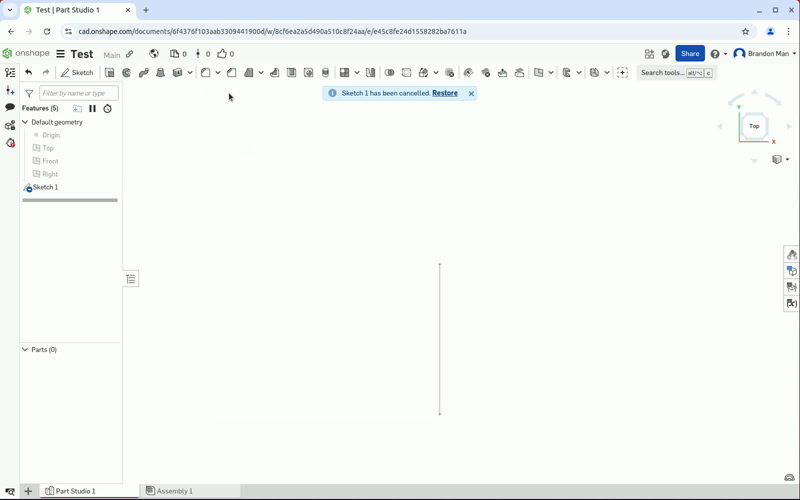
key(shift+s)
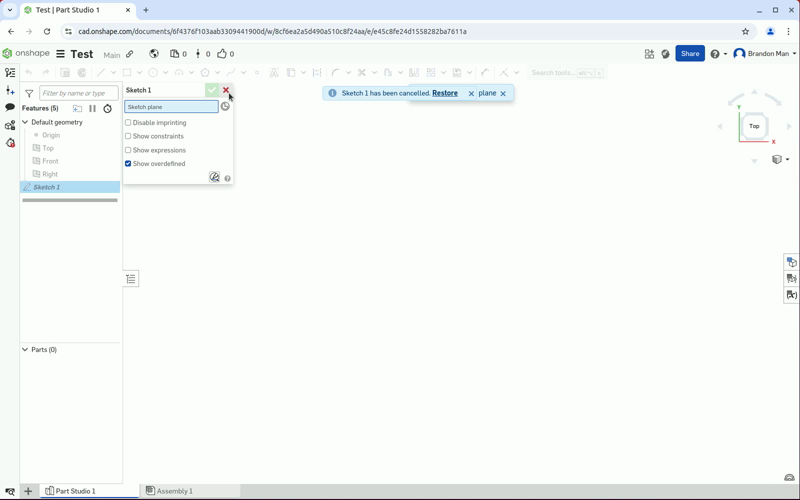
mouse_move(73, 150)
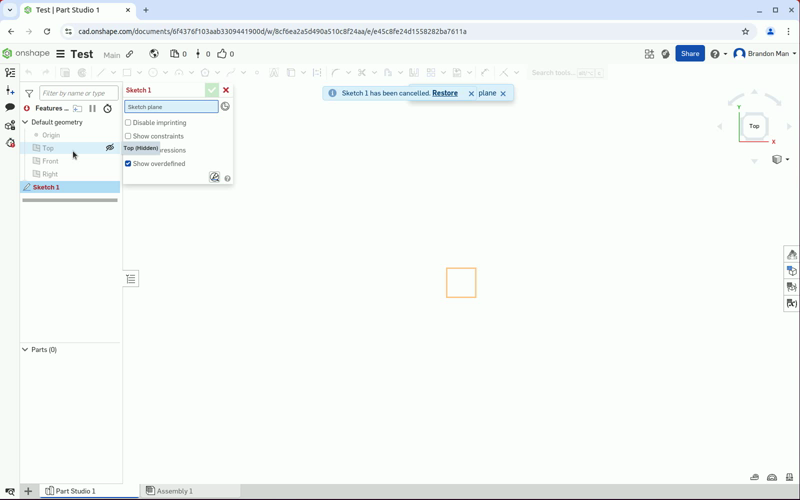
click(73, 150)
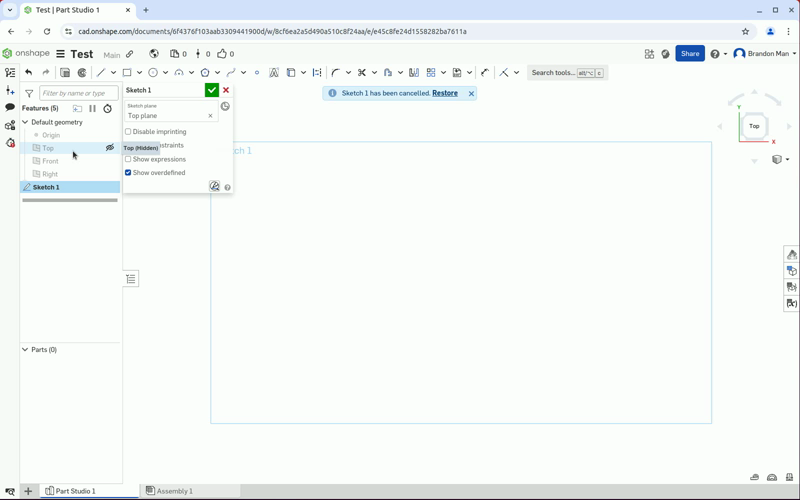
mouse_move(73, 352)
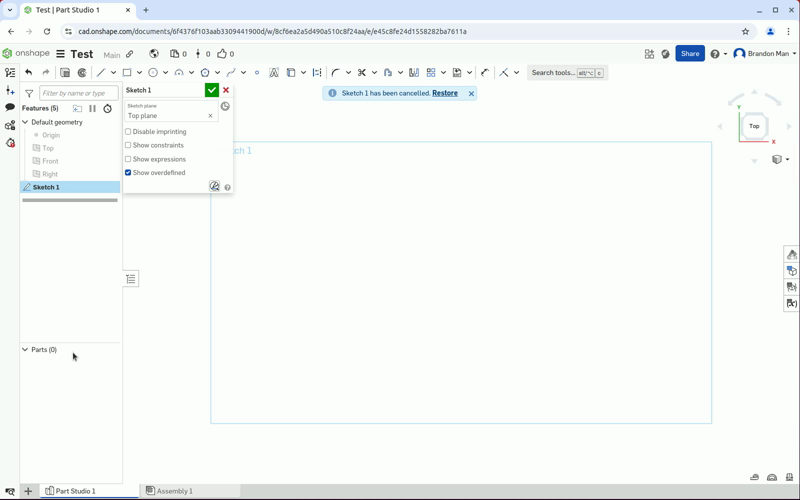
key(y)
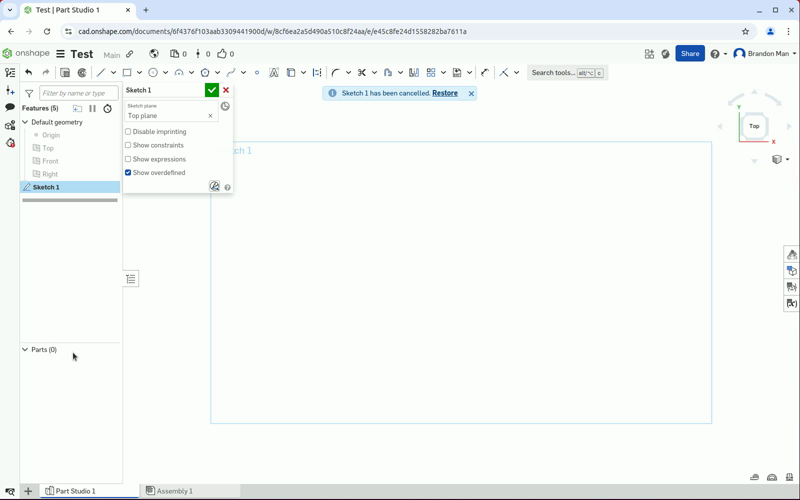
key(l)
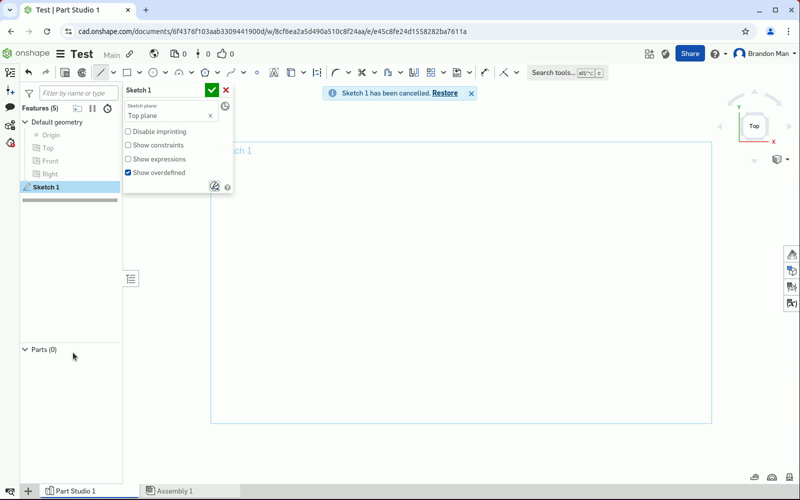
key_down(shift)
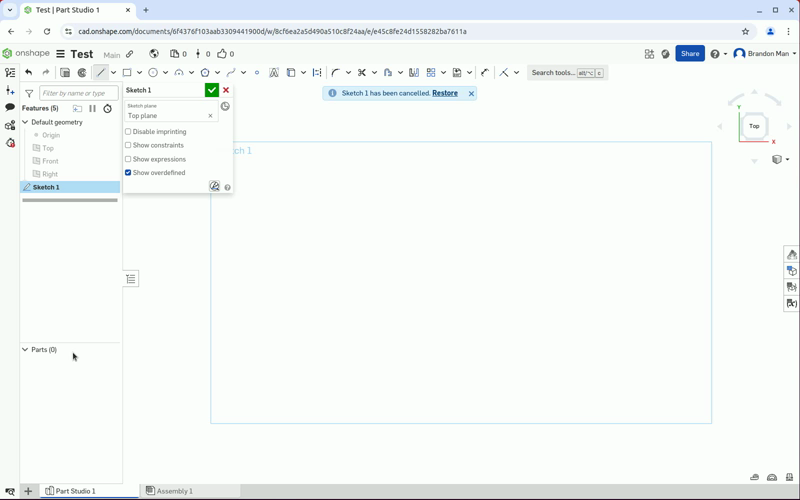
mouse_move(404, 278)
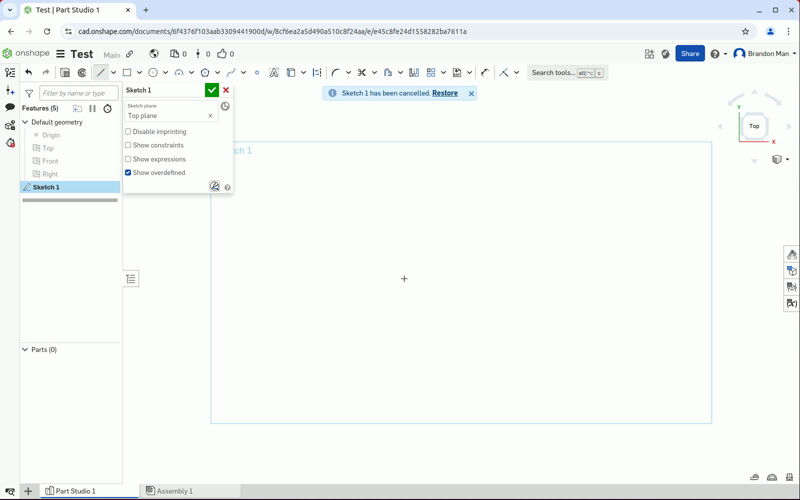
click(404, 278)
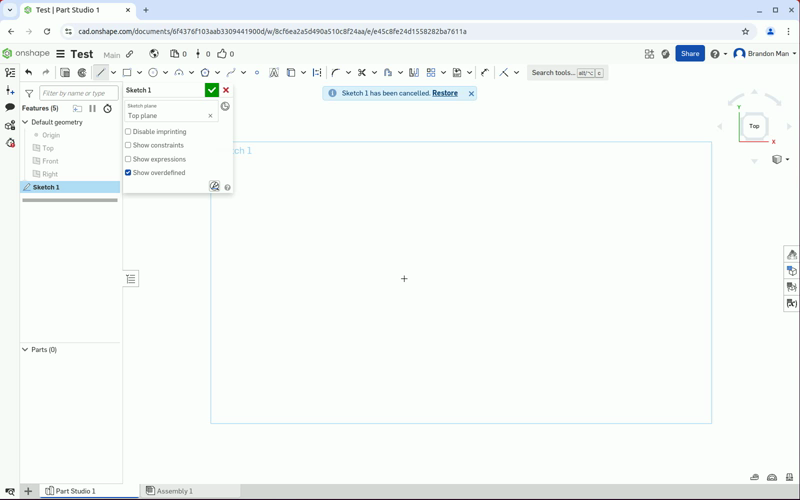
key_up(shift)
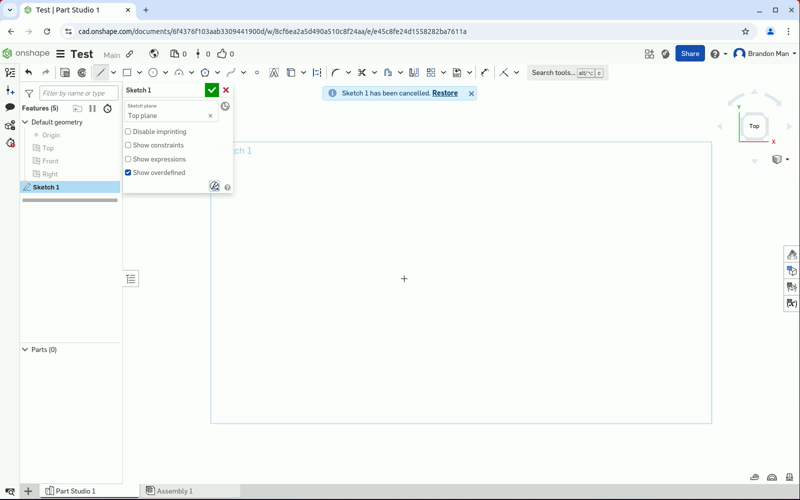
key_down(shift)
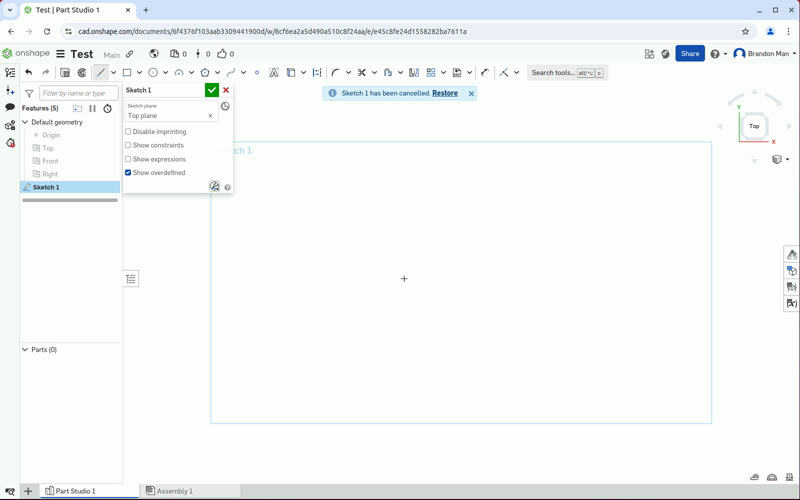
mouse_move(434, 278)
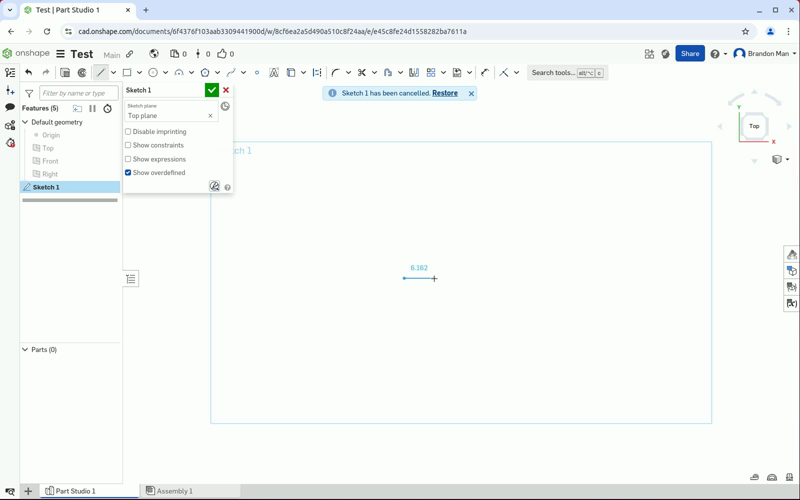
mouse_move(461, 278)
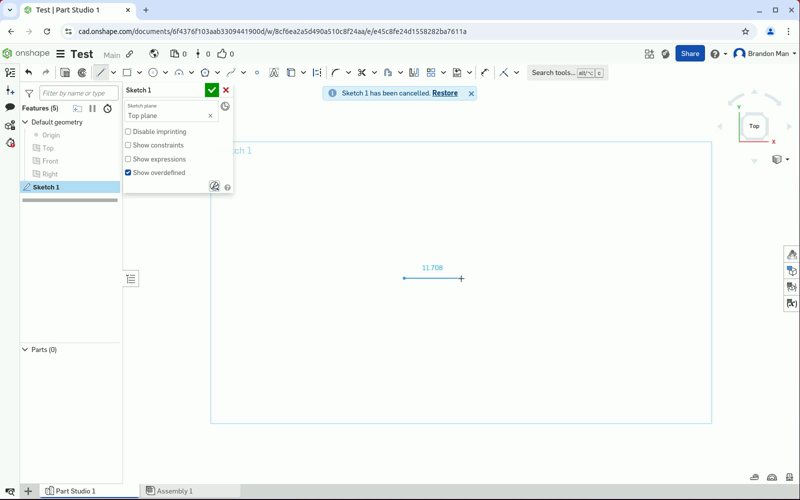
click(461, 278)
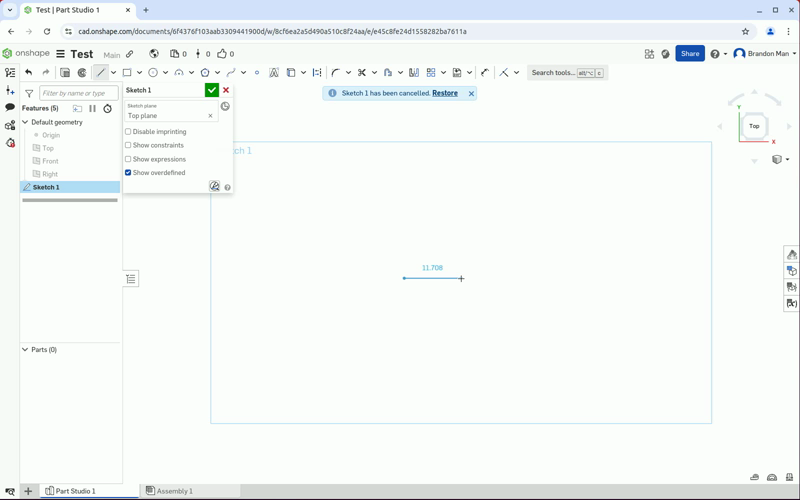
key_up(shift)
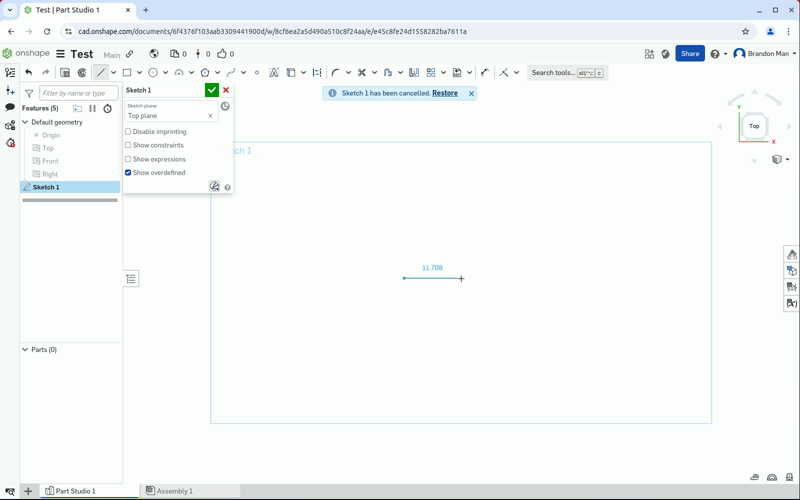
key_down(shift)
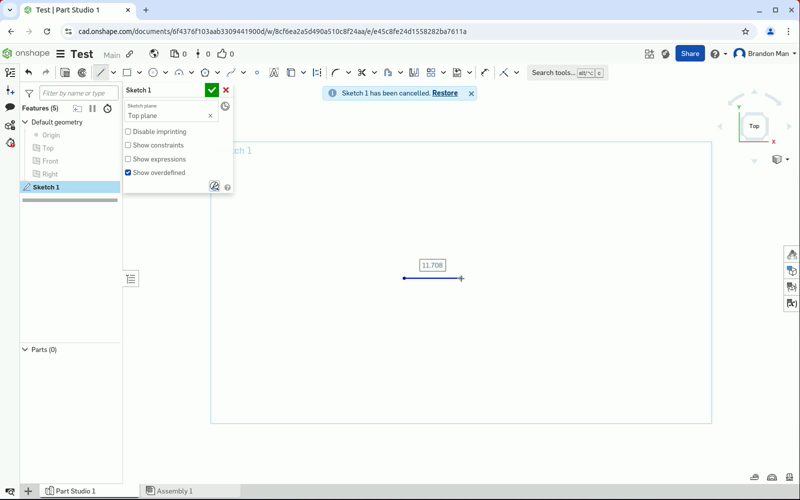
mouse_move(491, 278)
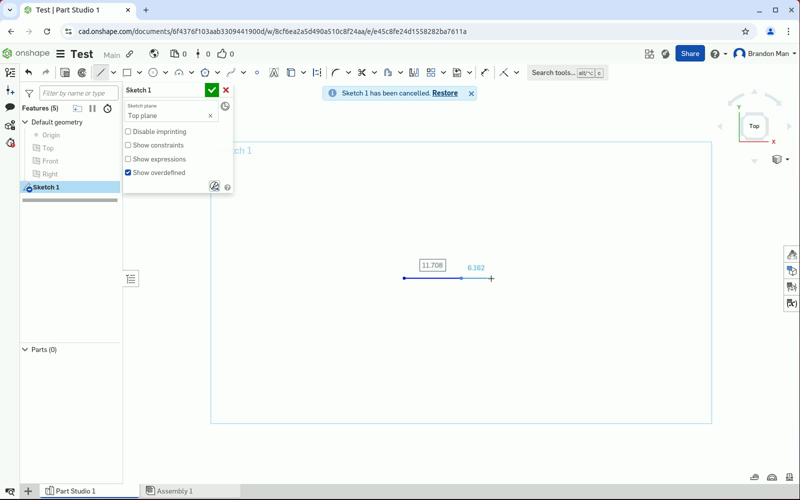
mouse_move(461, 232)
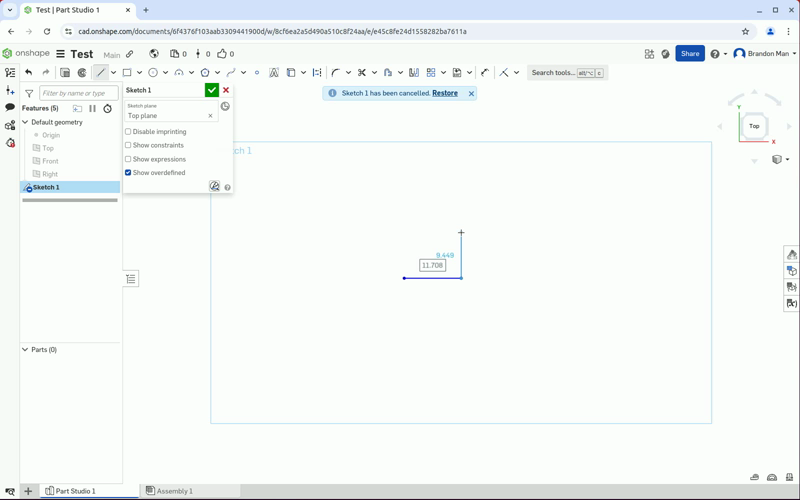
click(461, 232)
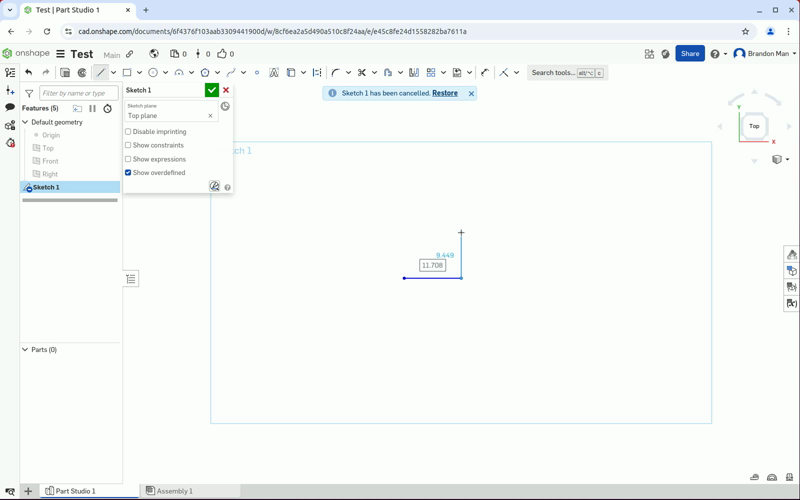
key_up(shift)
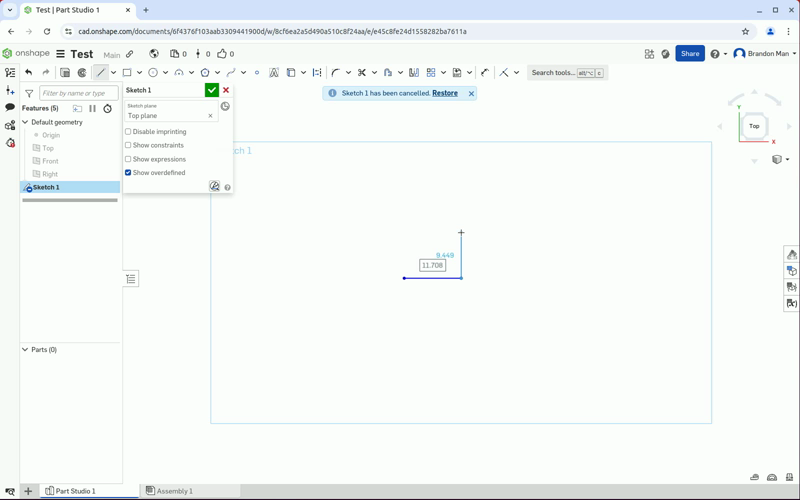
key_down(shift)
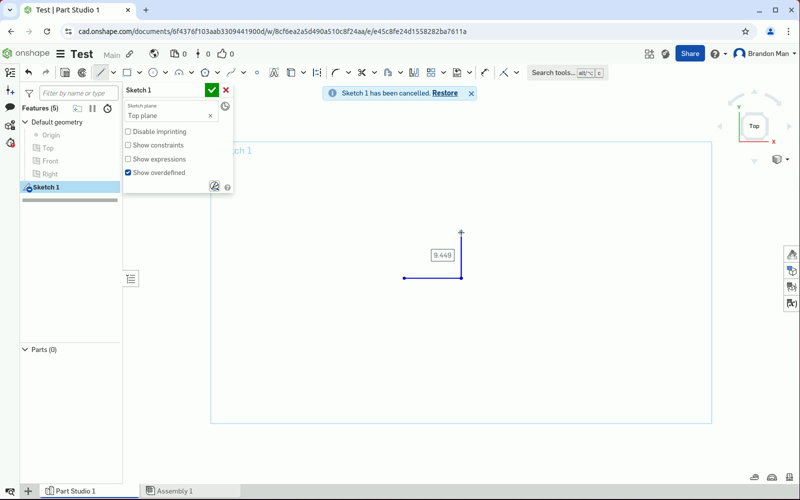
mouse_move(491, 232)
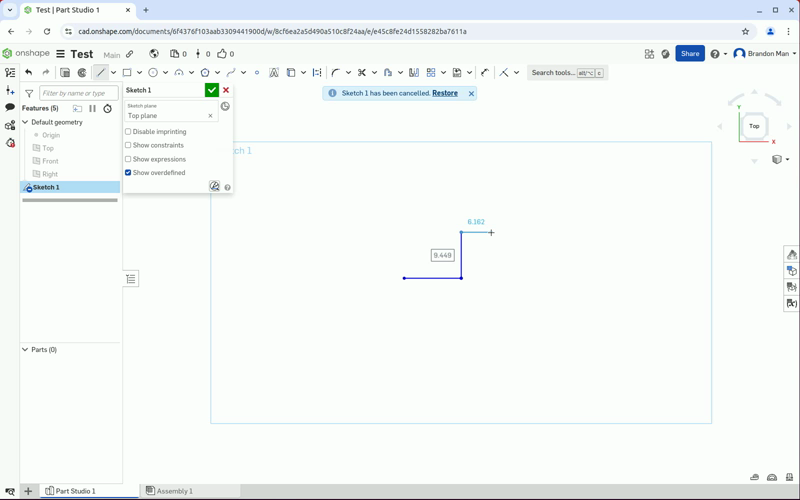
mouse_move(404, 232)
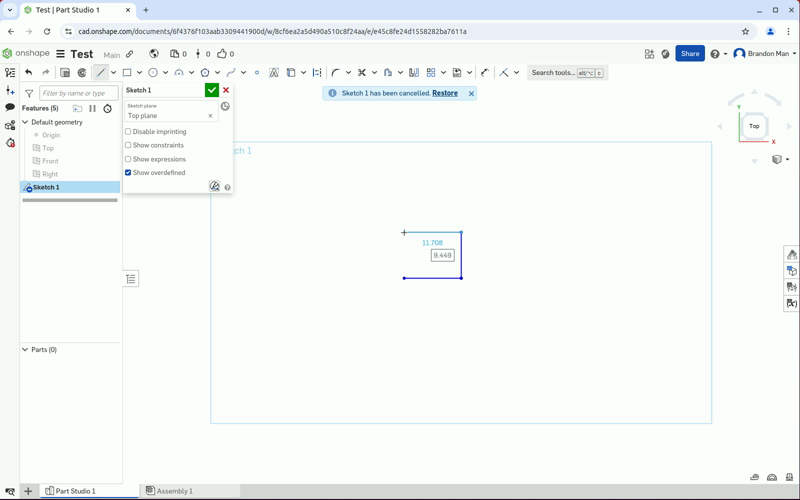
click(404, 232)
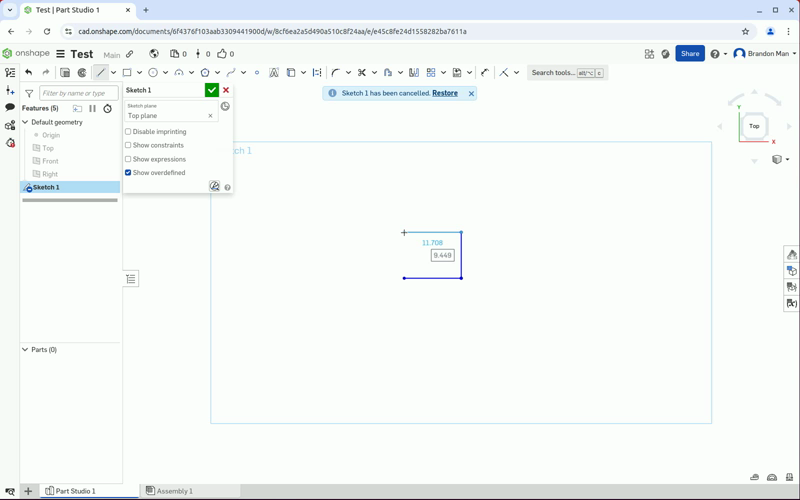
key_up(shift)
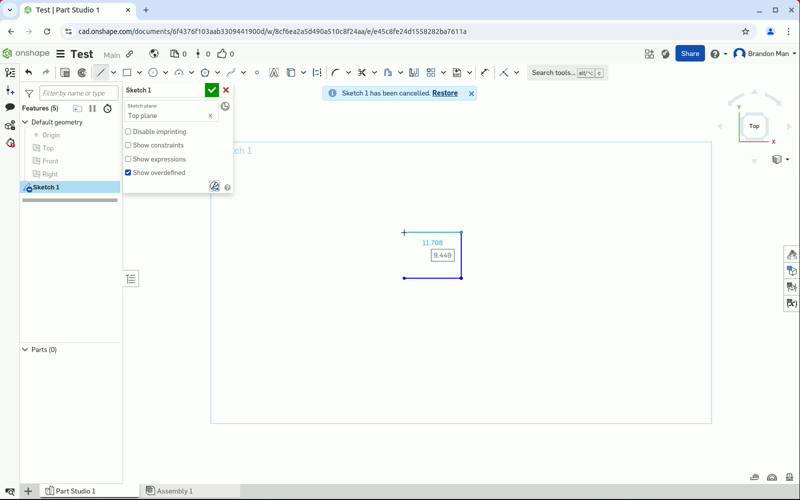
mouse_move(434, 232)
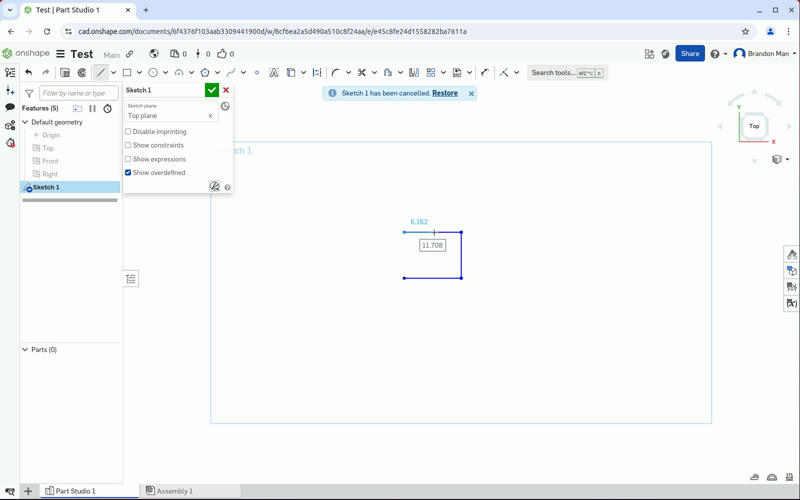
key_down(shift)
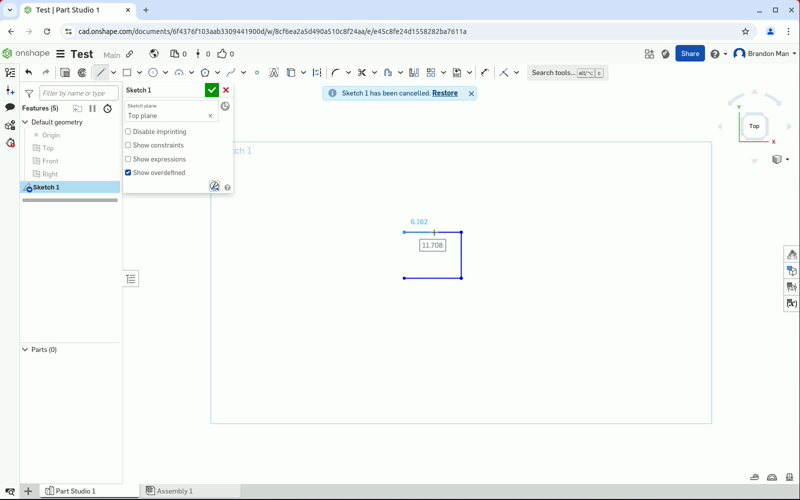
mouse_move(404, 278)
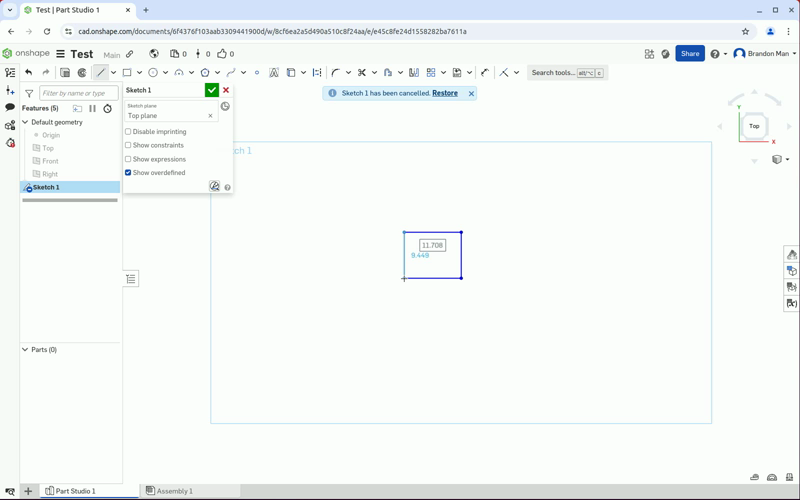
key_up(shift)
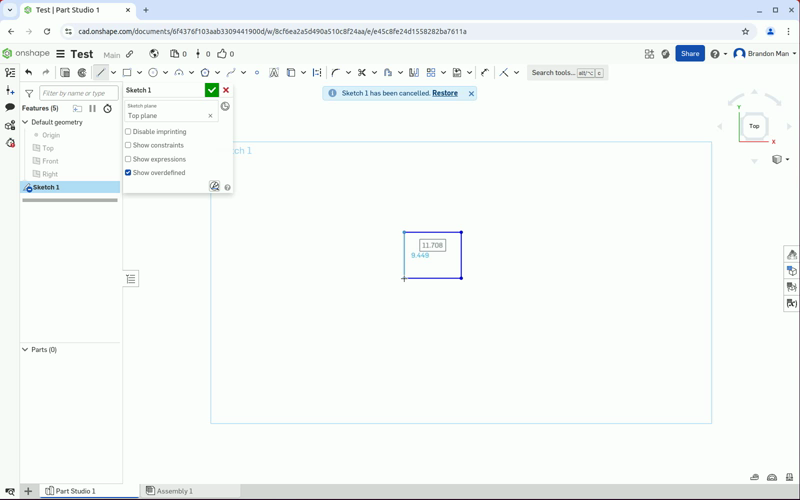
click(404, 278)
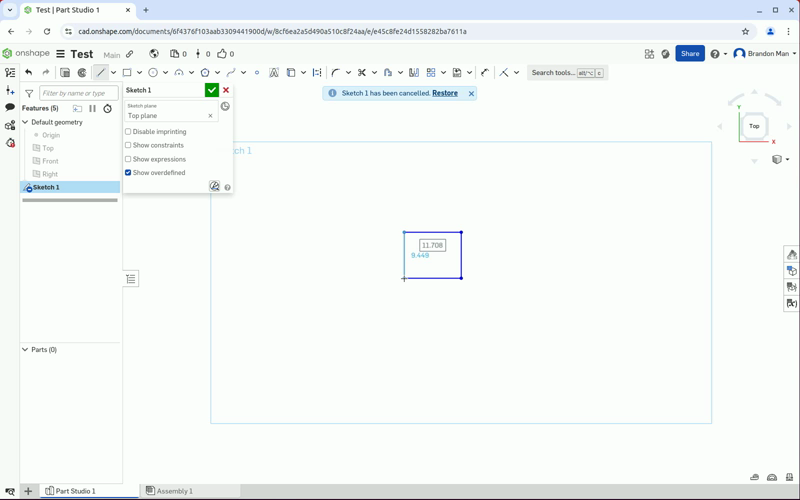
key(esc)
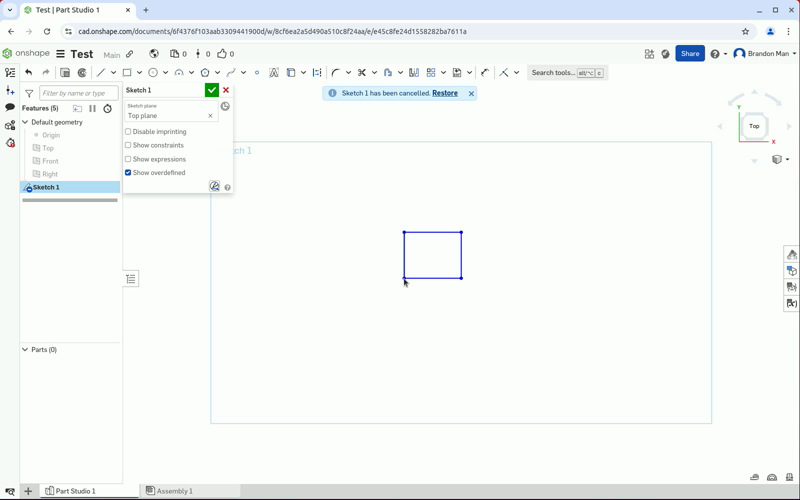
mouse_move(441, 240)
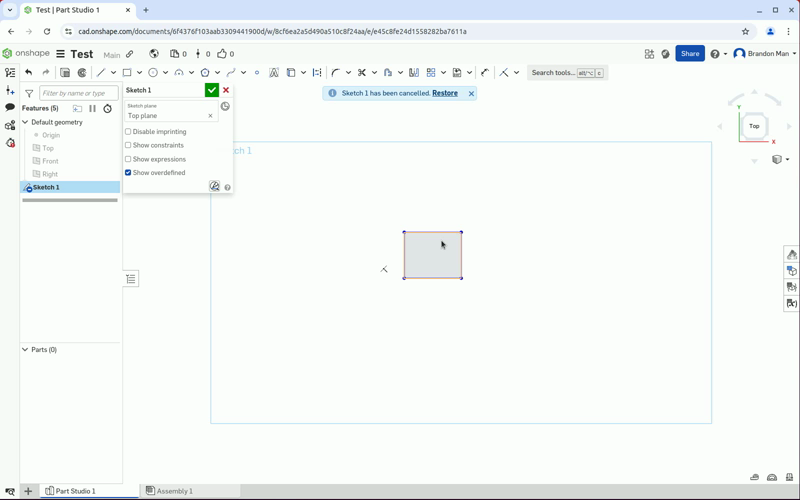
click(441, 240)
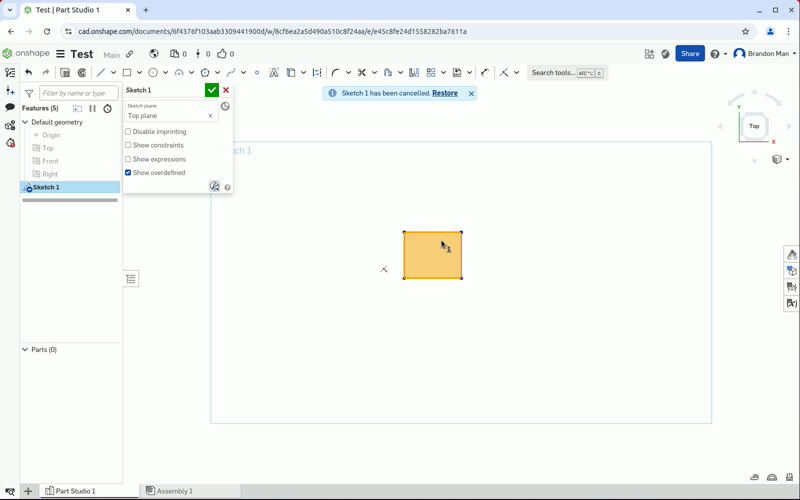
mouse_move(73, 352)
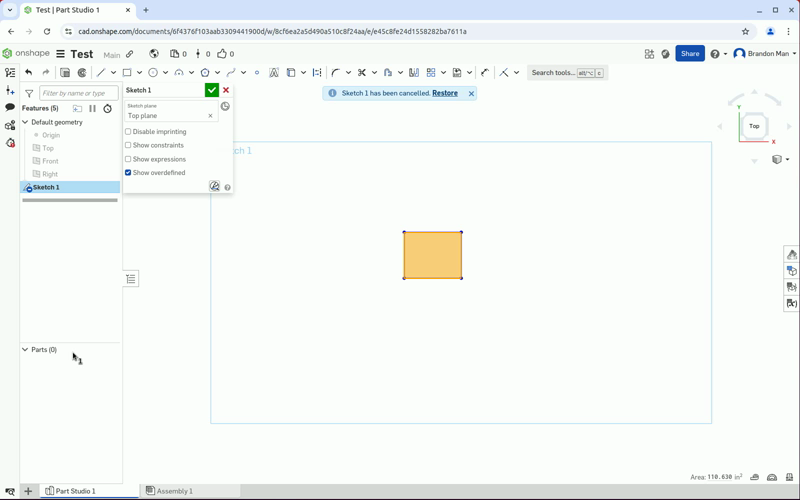
key(shift+y)
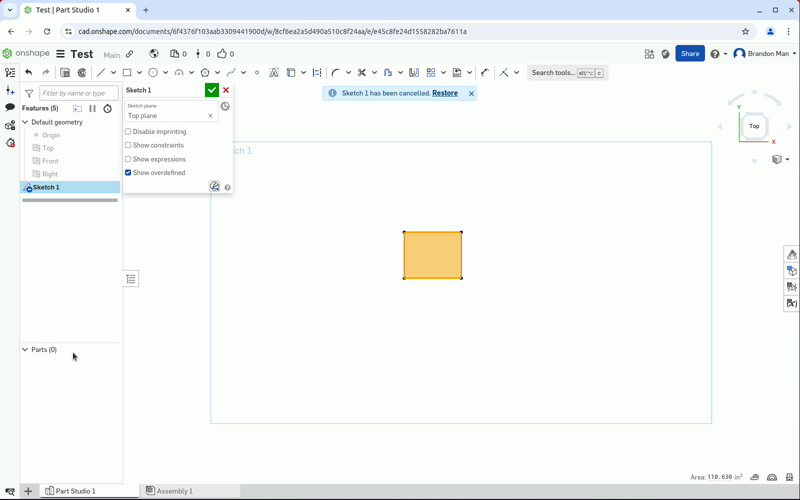
key(shift+e)
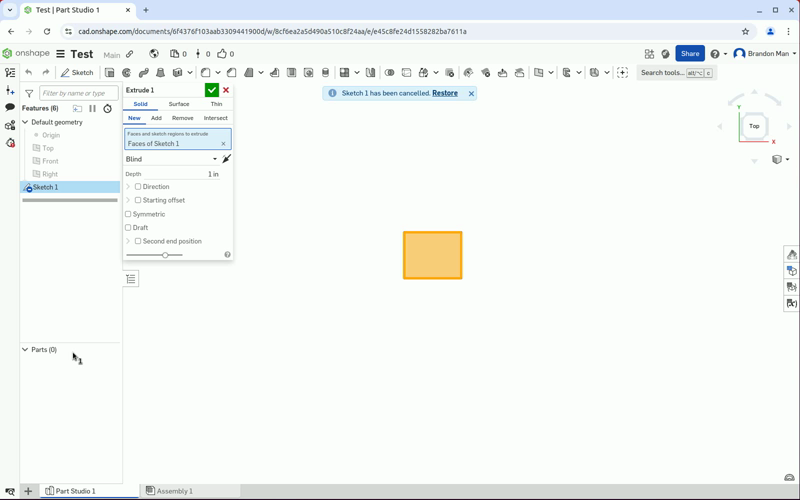
mouse_move(143, 106)
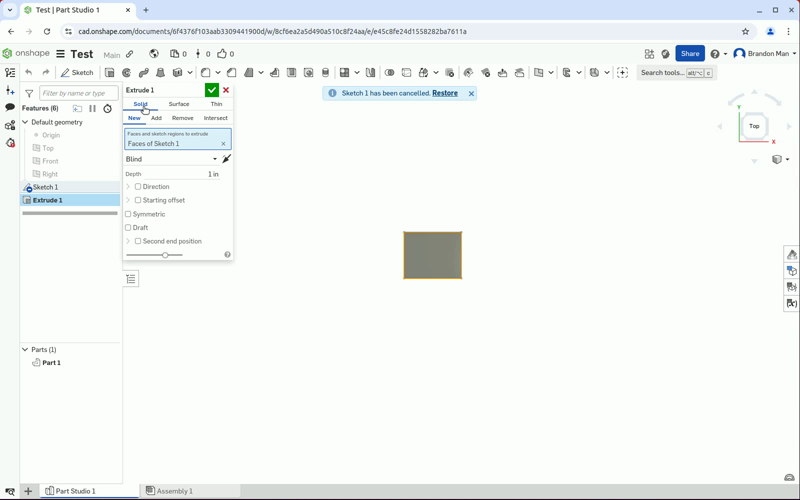
click(143, 106)
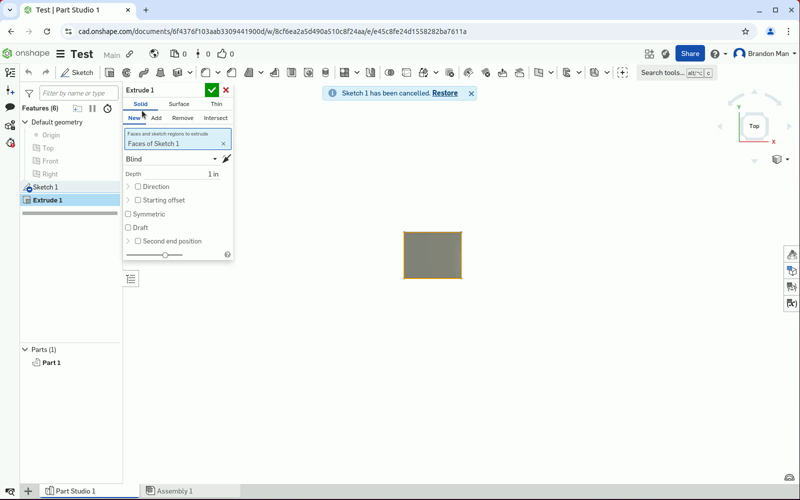
mouse_move(137, 120)
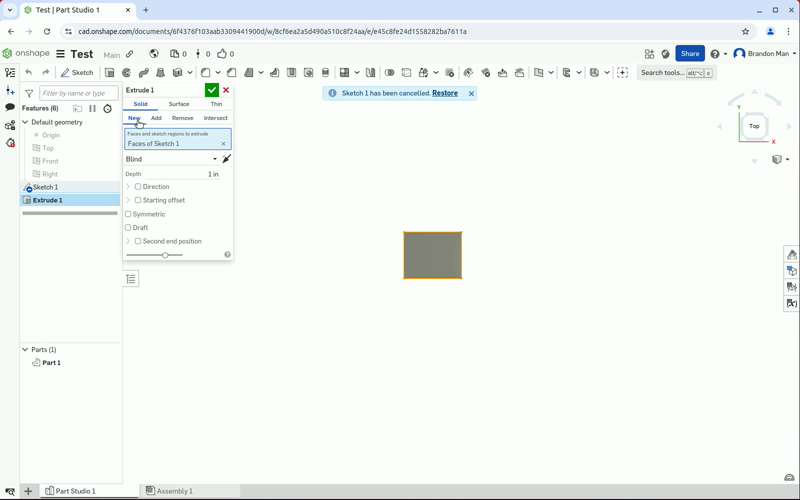
click(137, 120)
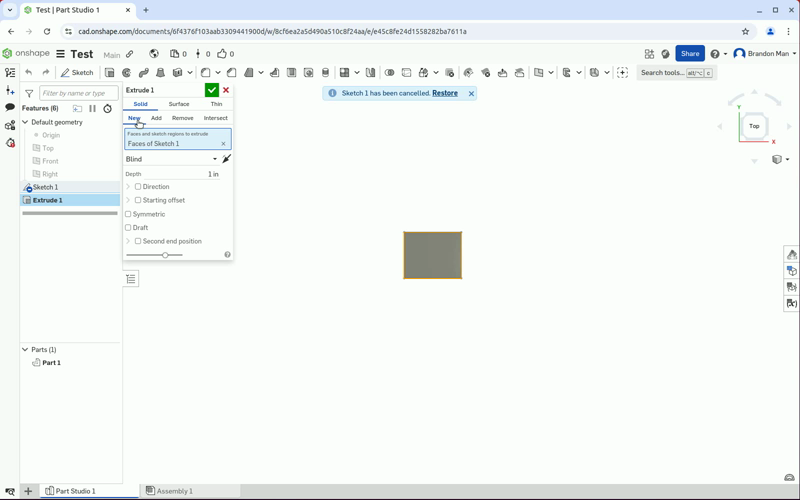
key(tab, 4)
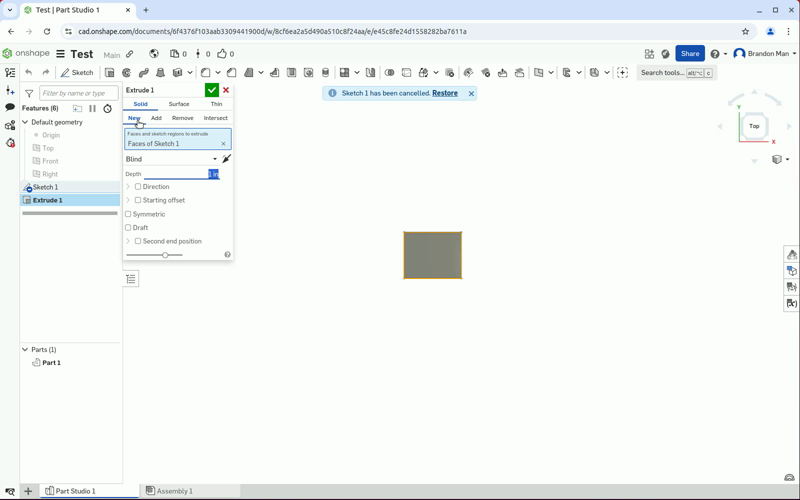
text(18.053)
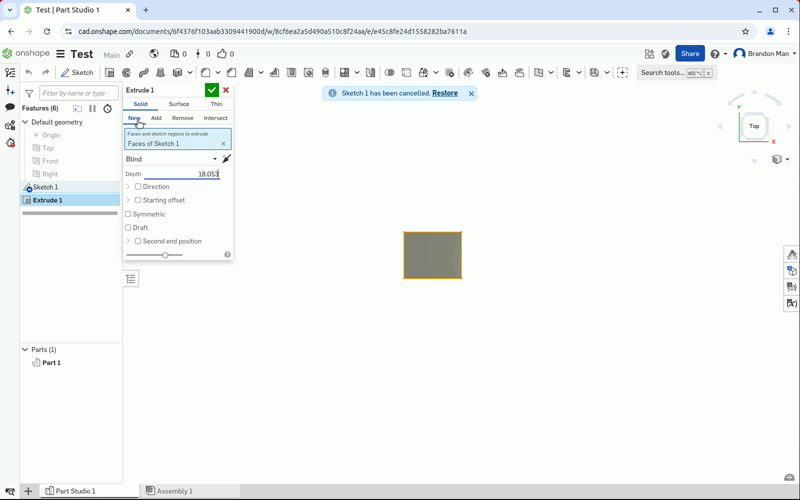
key(enter)
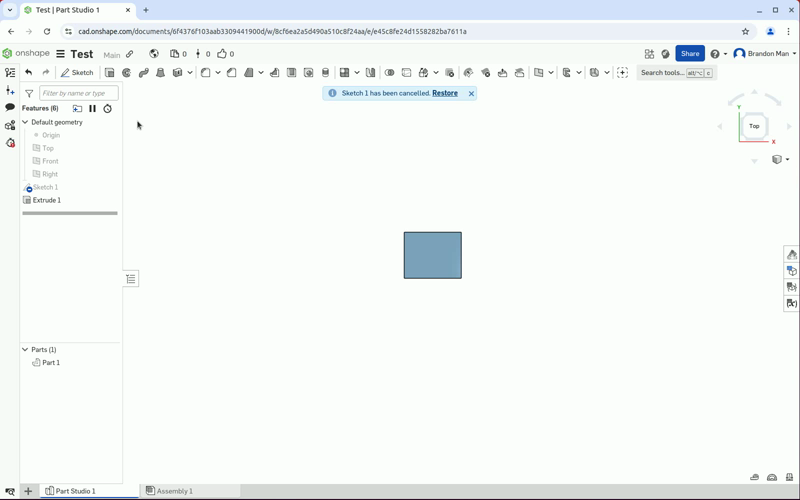
key(shift+h)
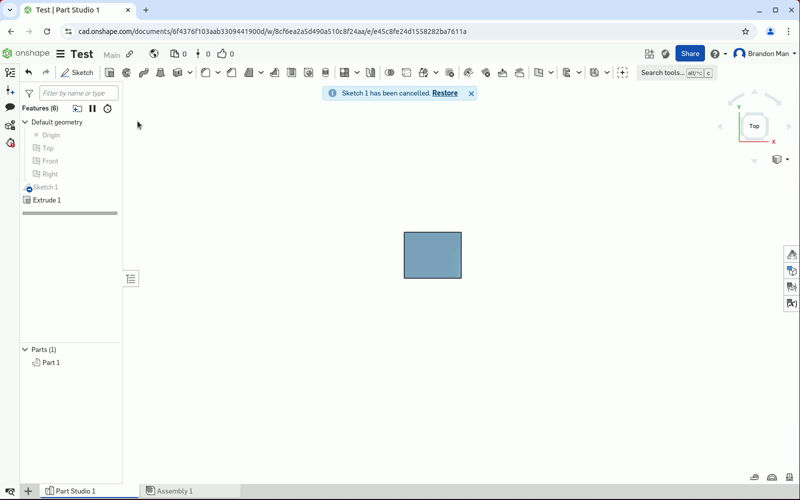
key(shift+h)
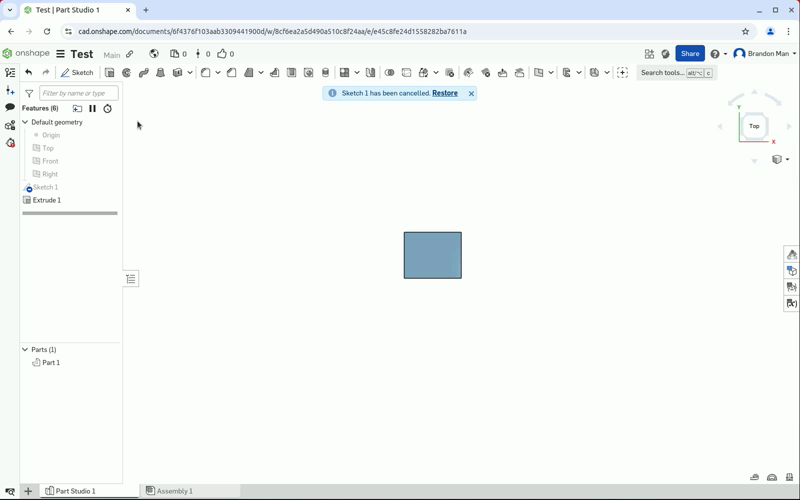
mouse_move(73, 189)
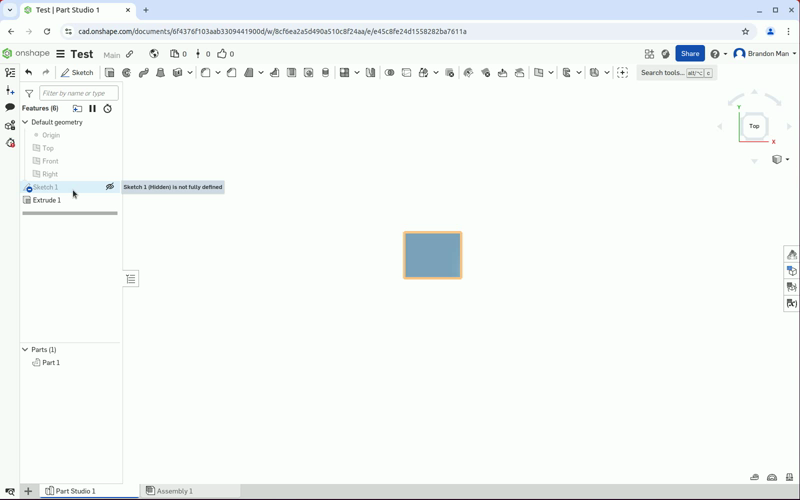
click(73, 189)
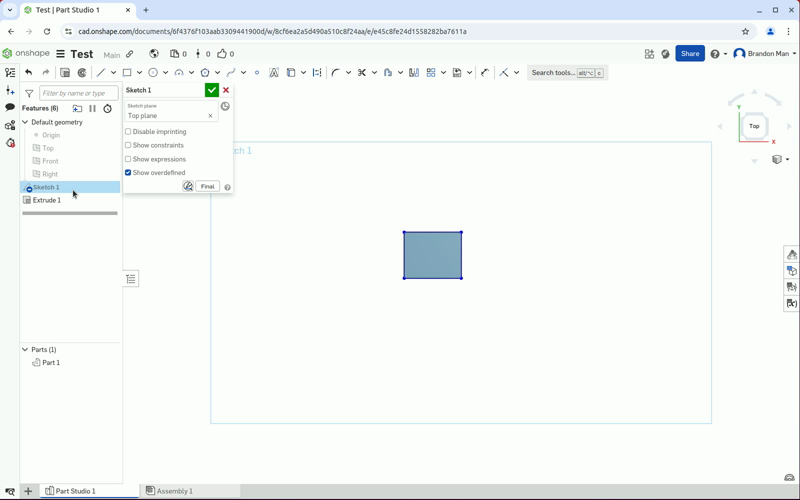
mouse_move(229, 92)
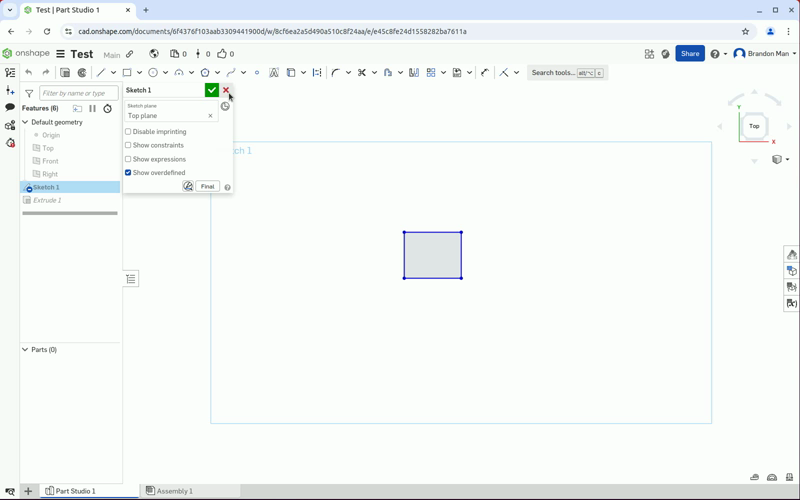
click(229, 92)
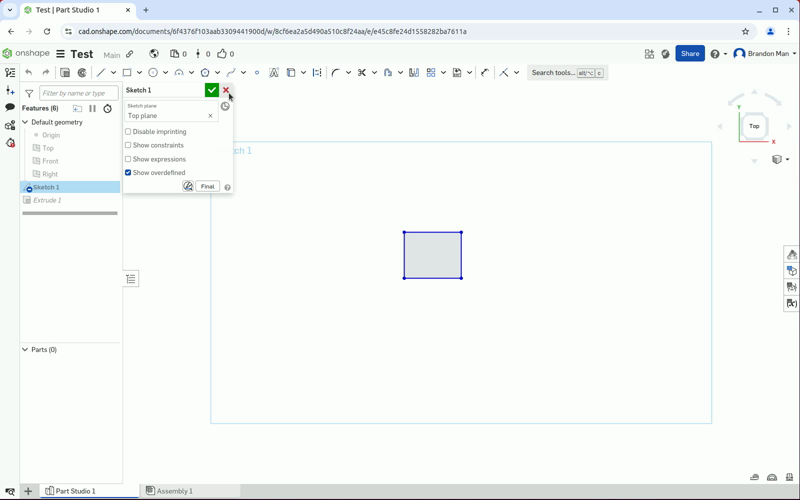
key(shift+s)
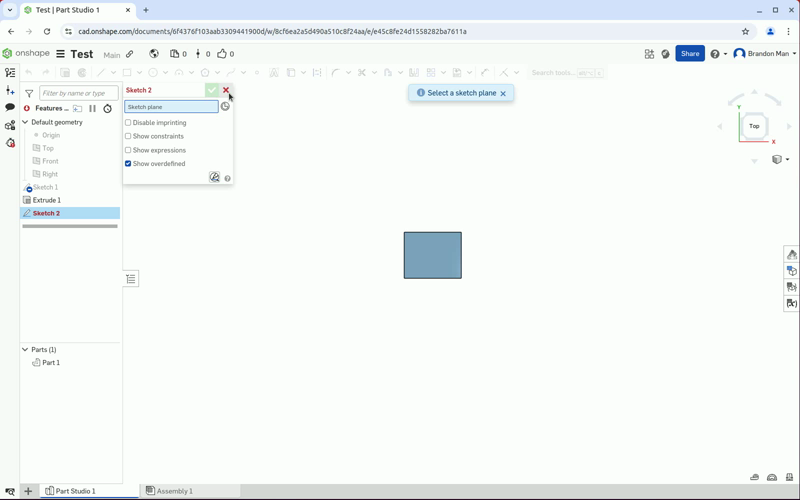
mouse_move(73, 150)
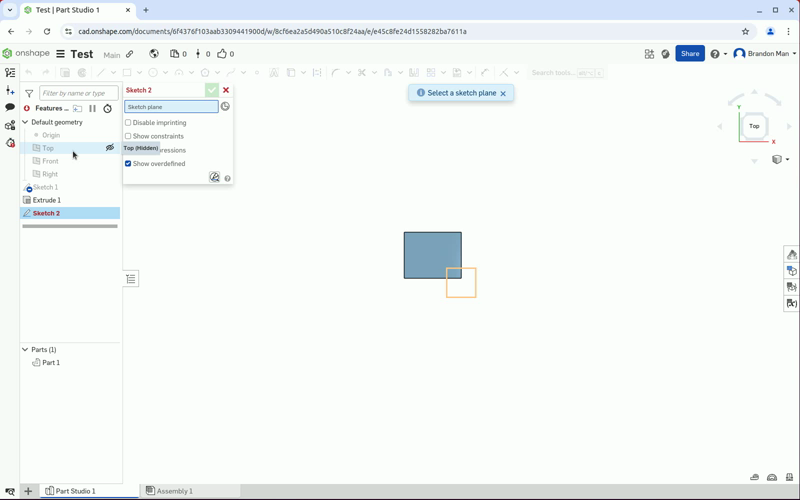
click(73, 150)
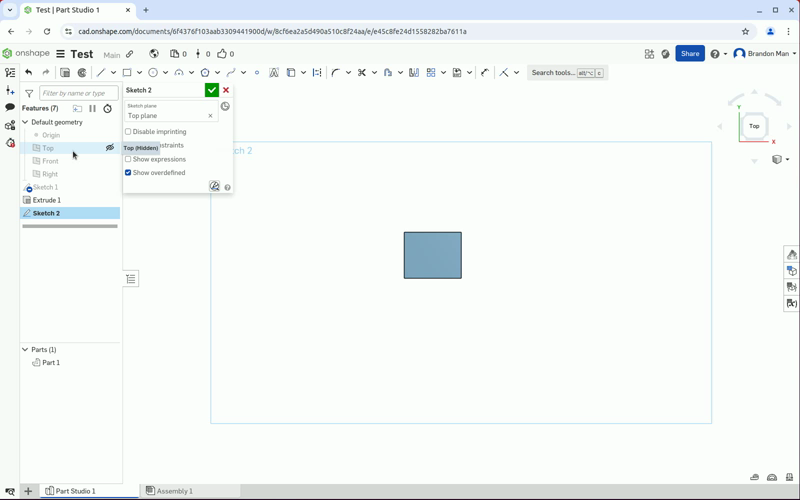
mouse_move(73, 352)
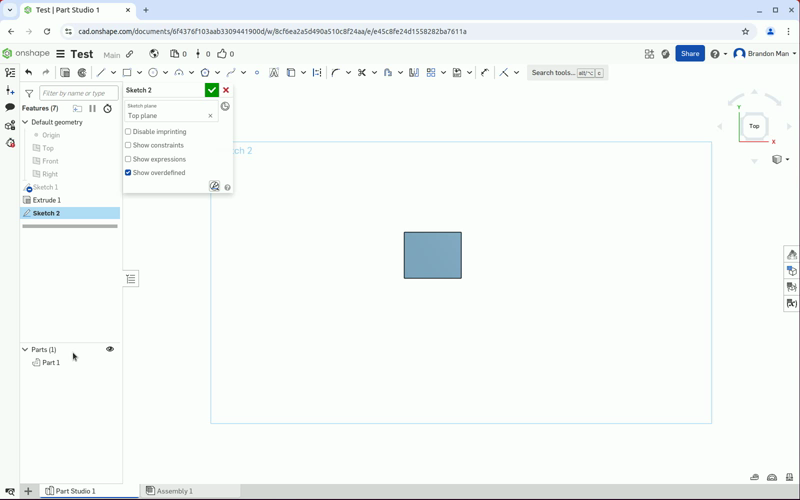
key(y)
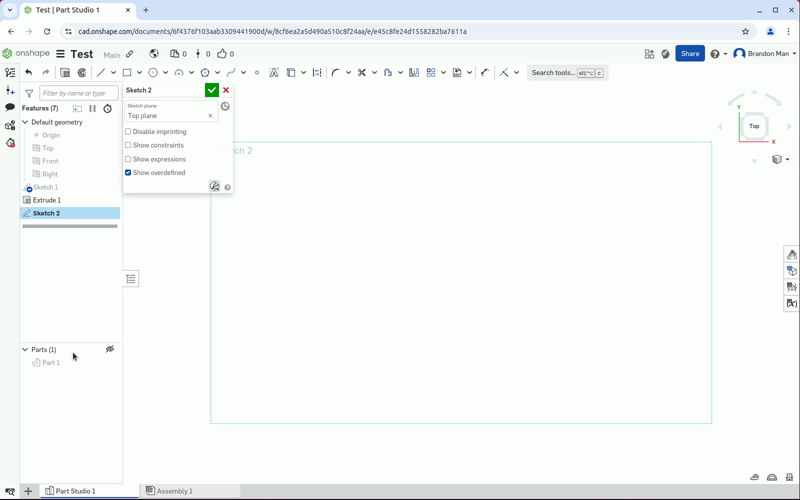
key(c)
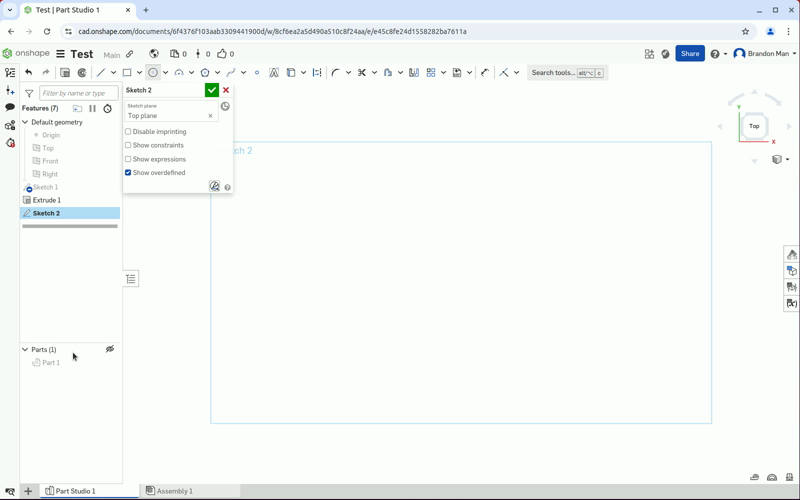
key_down(shift)
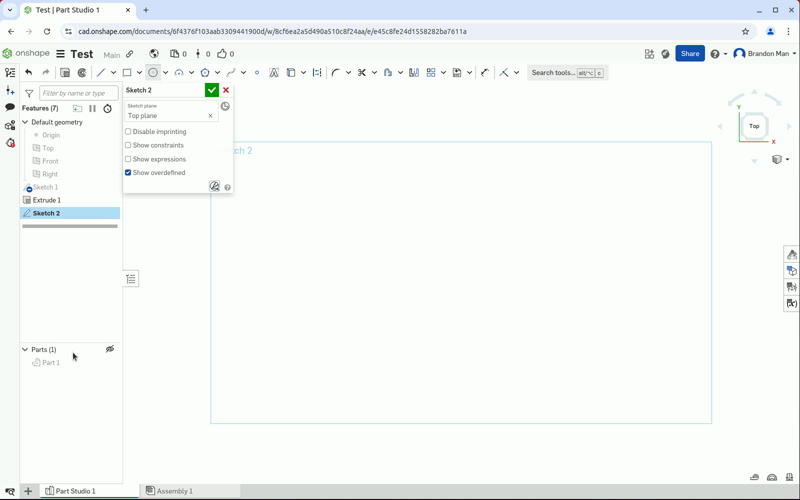
mouse_move(519, 230)
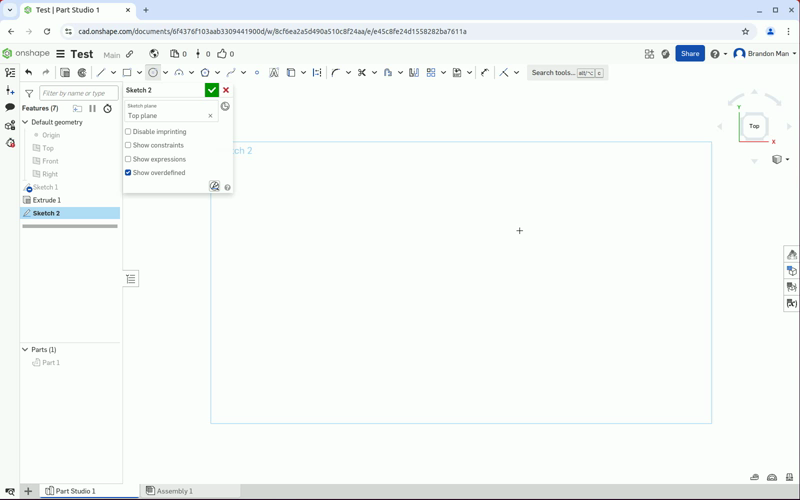
click(519, 230)
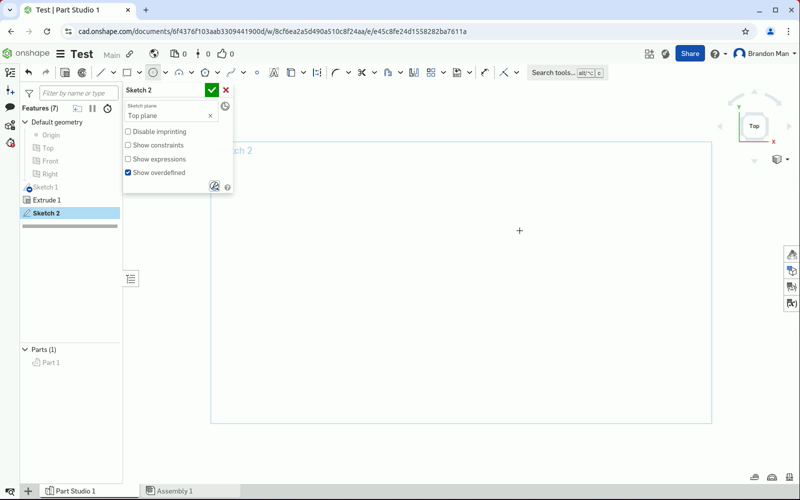
key_up(shift)
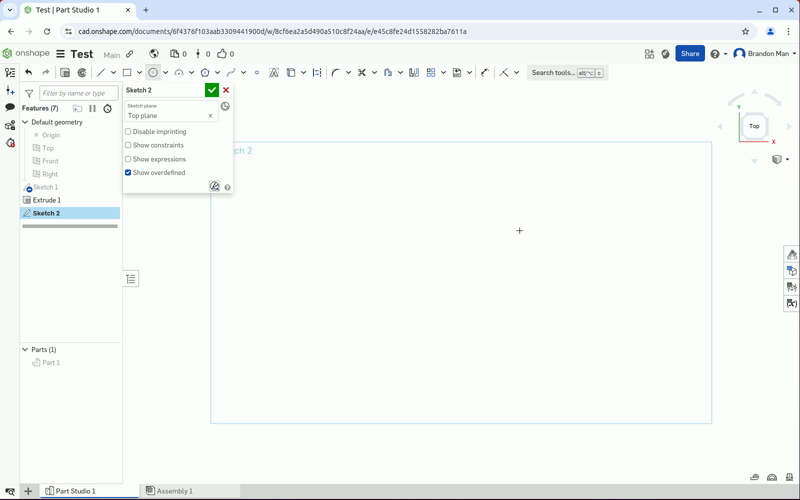
mouse_move(574, 230)
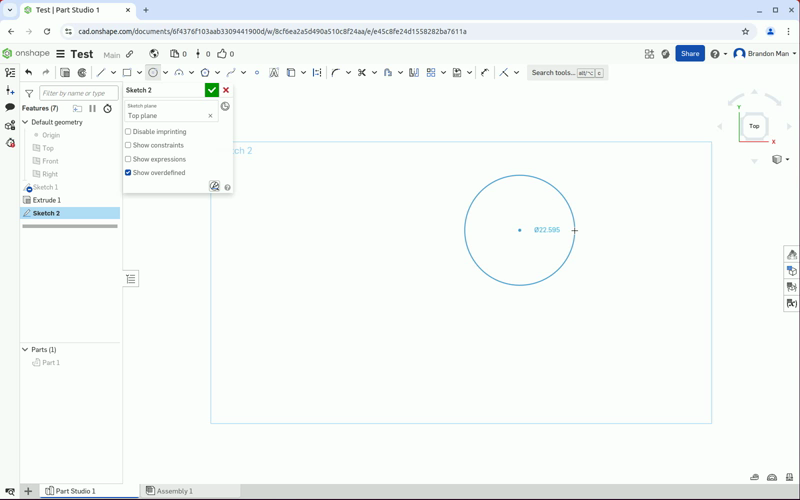
click(574, 230)
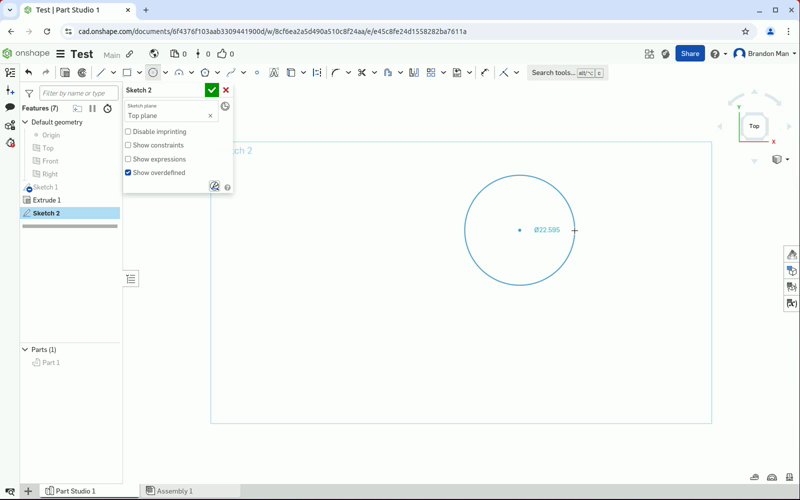
key(esc)
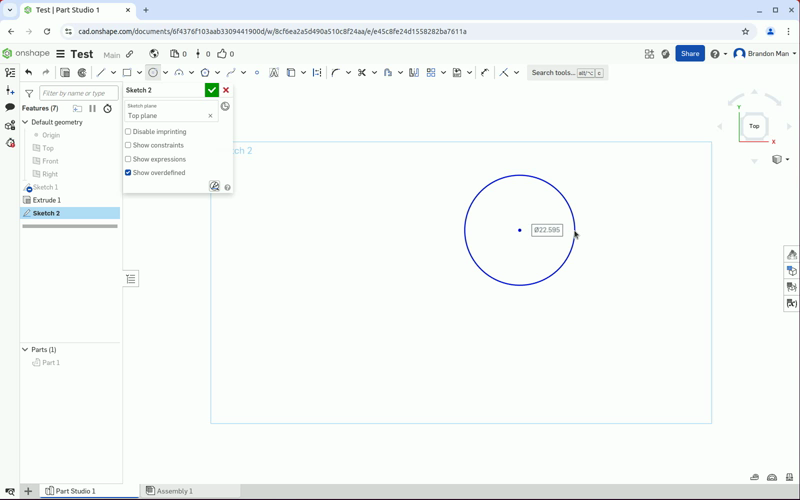
mouse_move(550, 264)
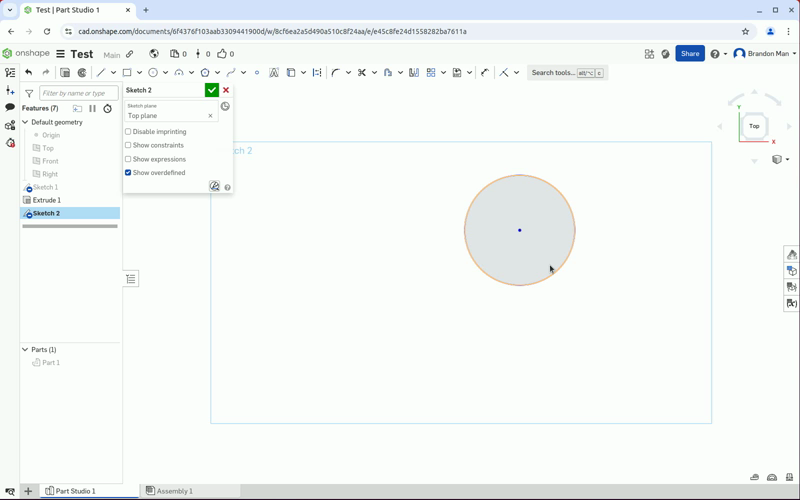
click(550, 264)
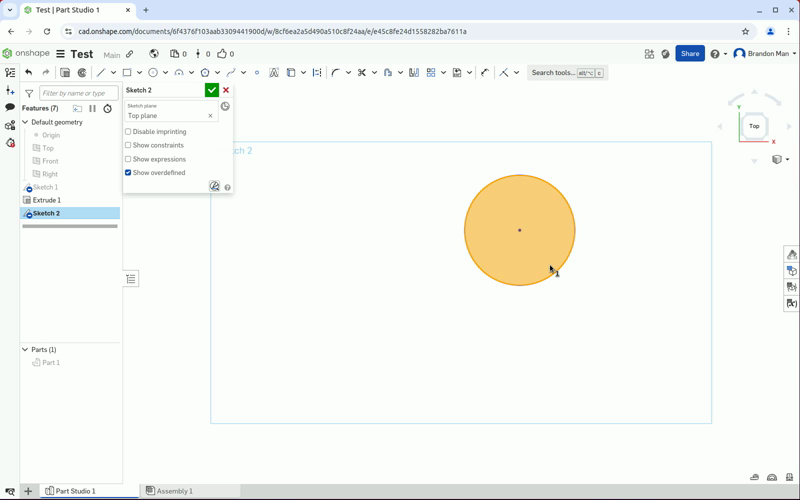
mouse_move(73, 352)
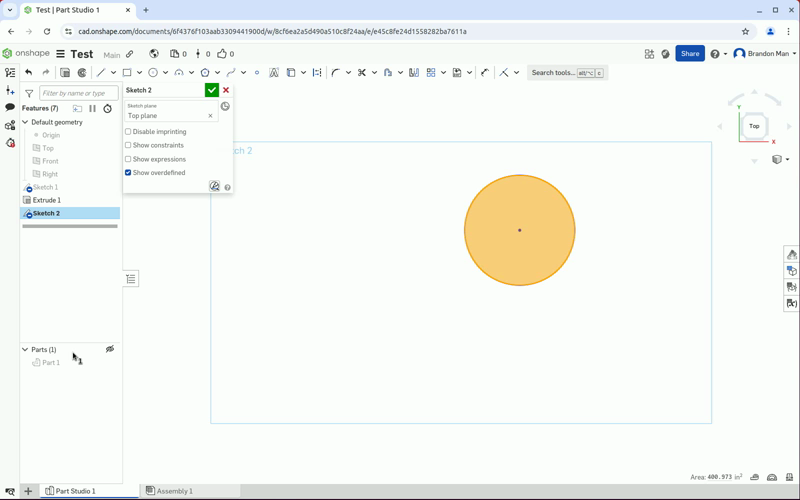
key(shift+y)
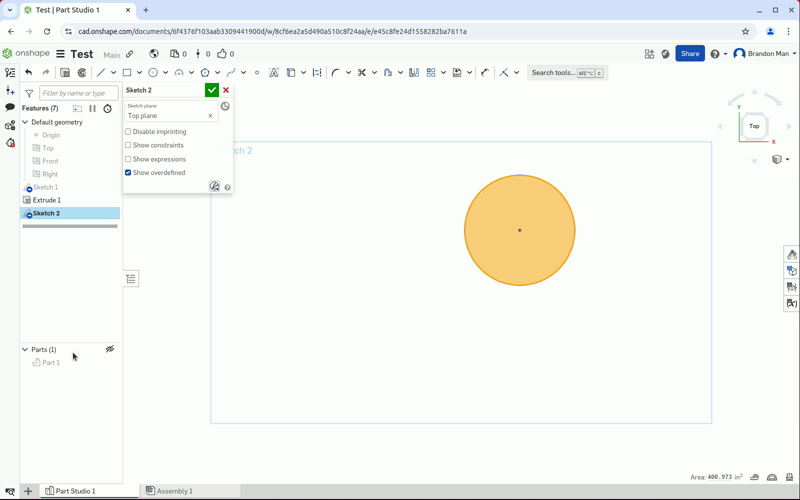
key(shift+e)
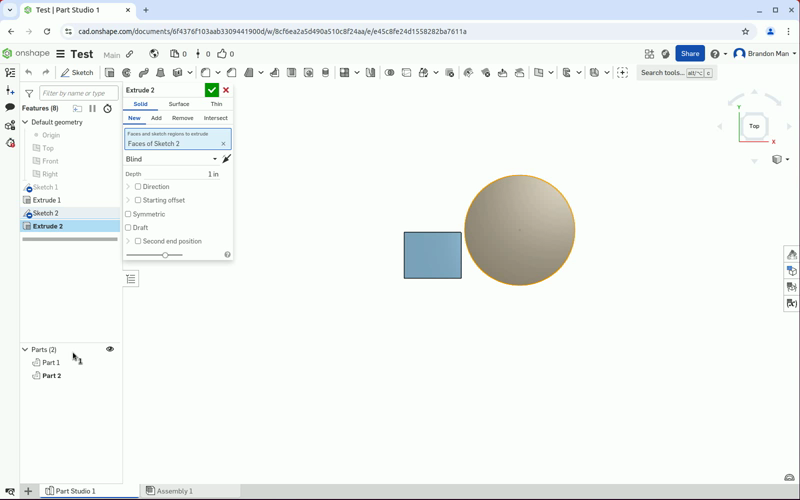
mouse_move(143, 106)
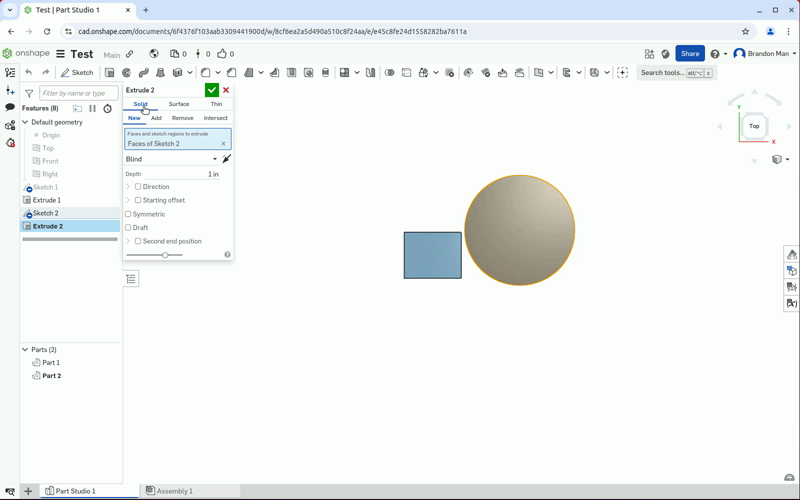
click(143, 106)
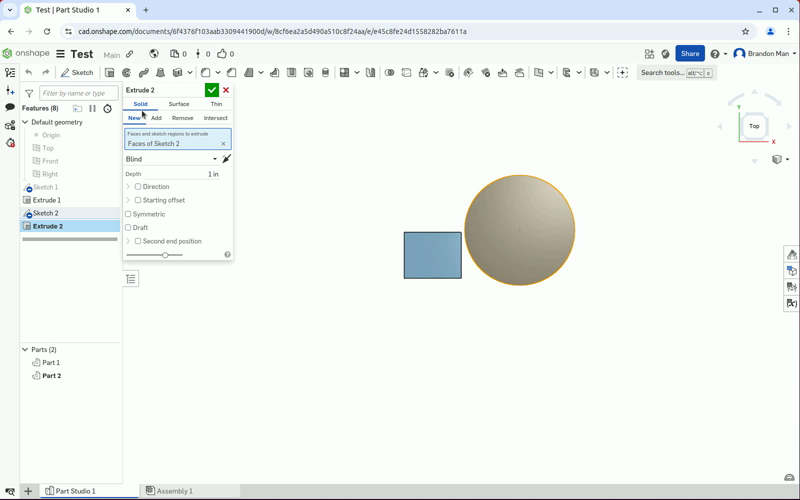
mouse_move(137, 120)
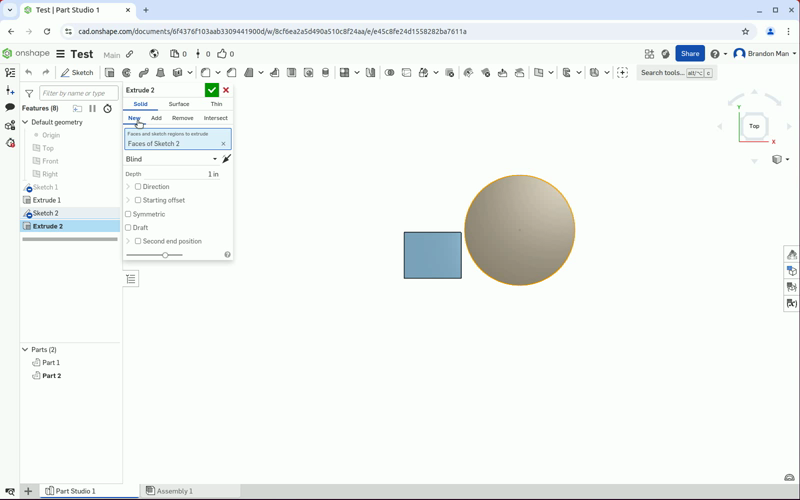
click(137, 120)
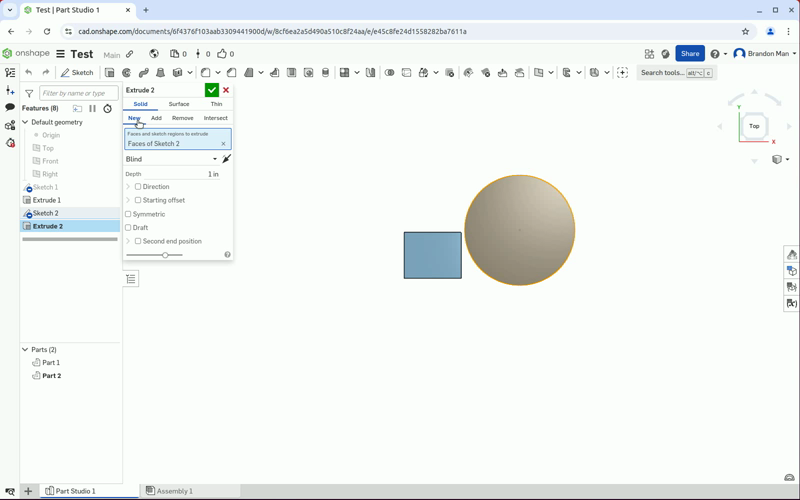
key(tab, 4)
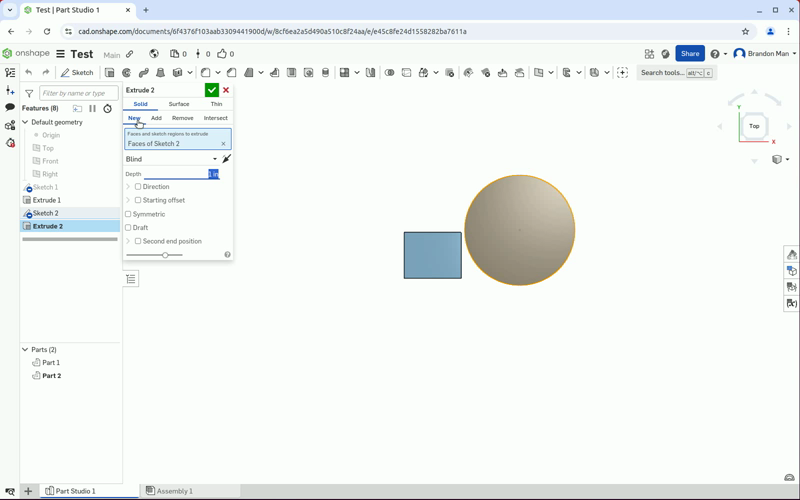
text(18.053)
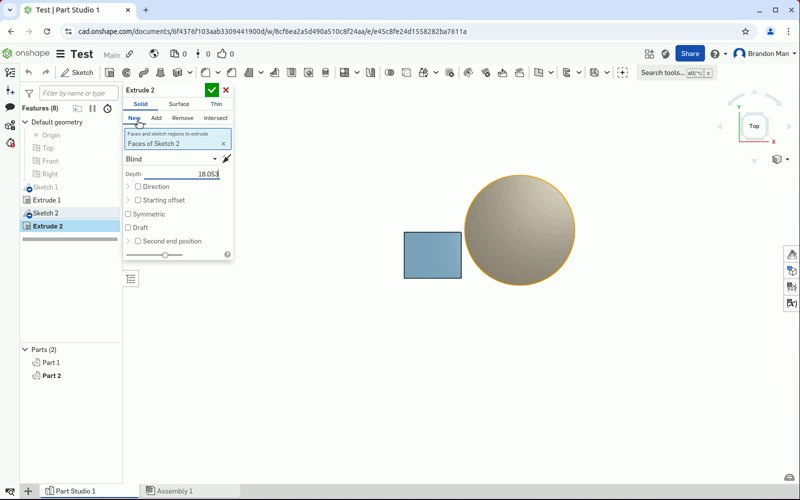
key(enter)
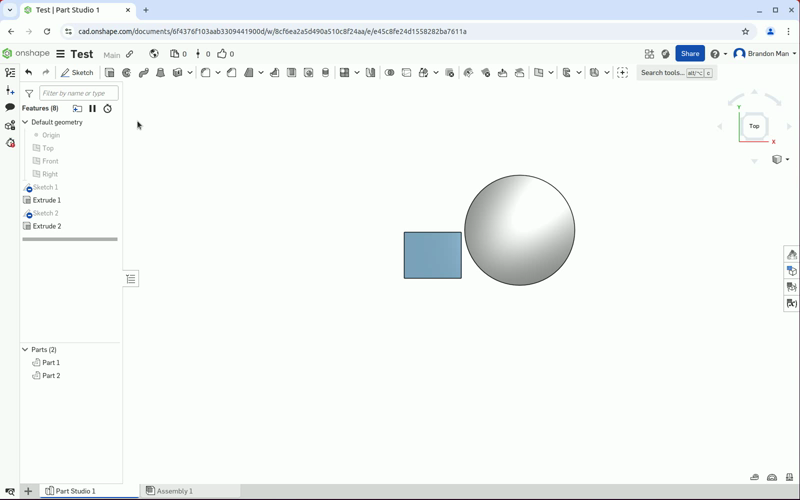
key(shift+h)
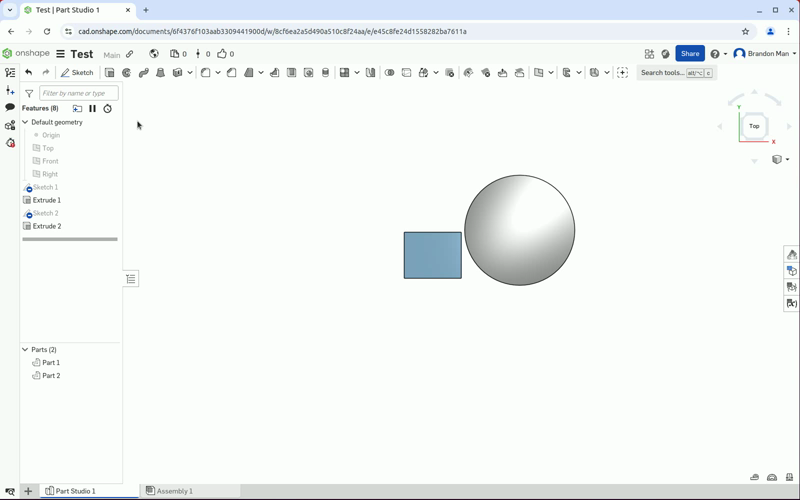
key(shift+h)
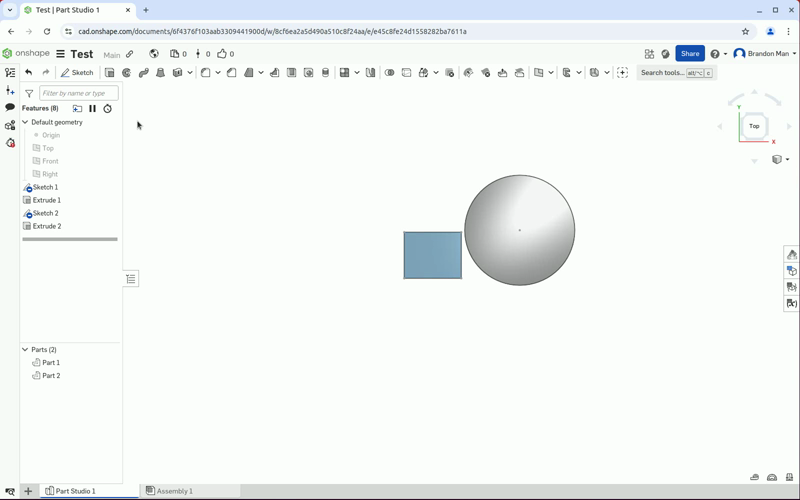
key(shift+7)
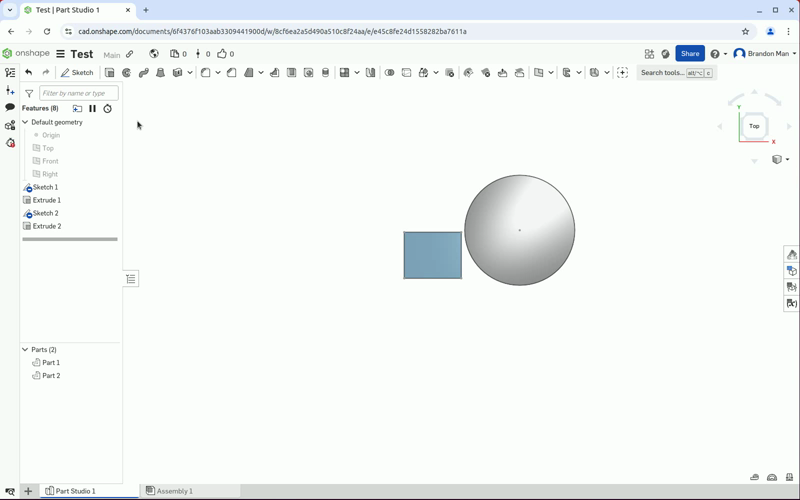
key(up, 3)
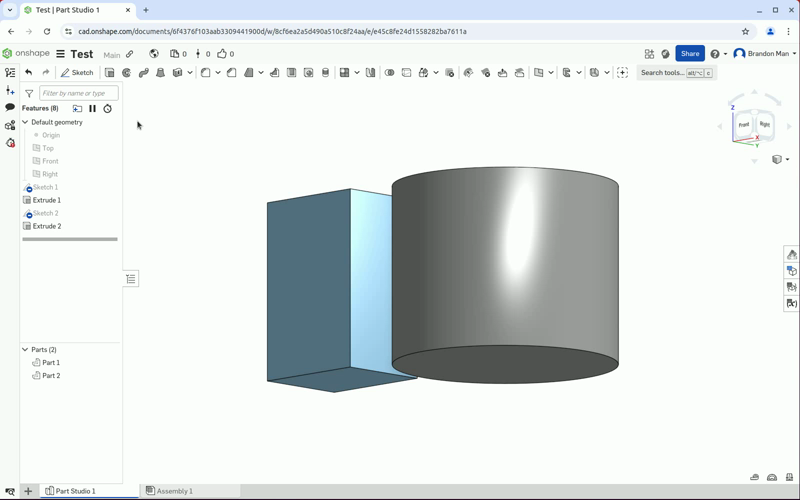
key(left, 3)
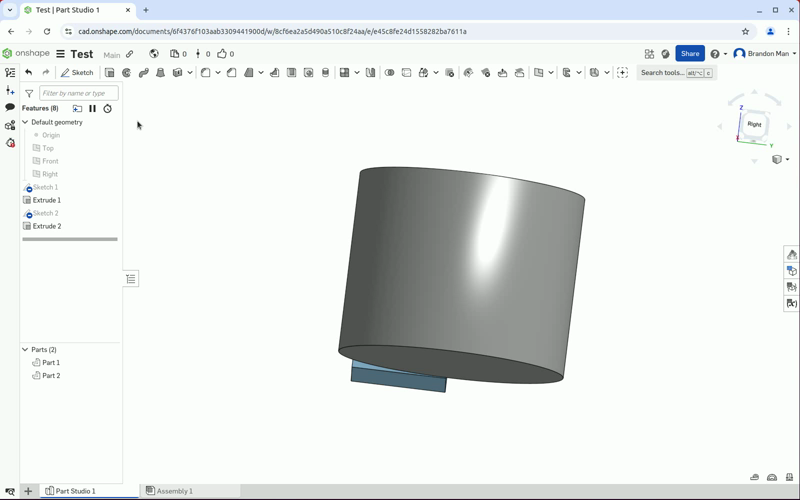
key(right, 3)
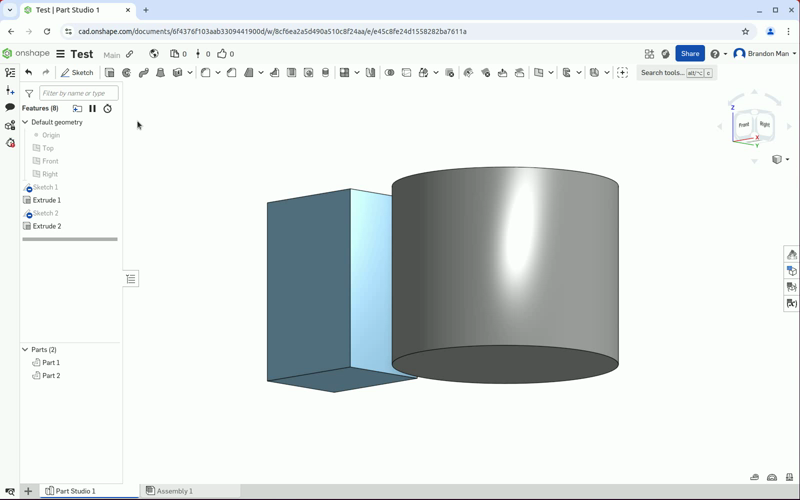
key(down, 3)
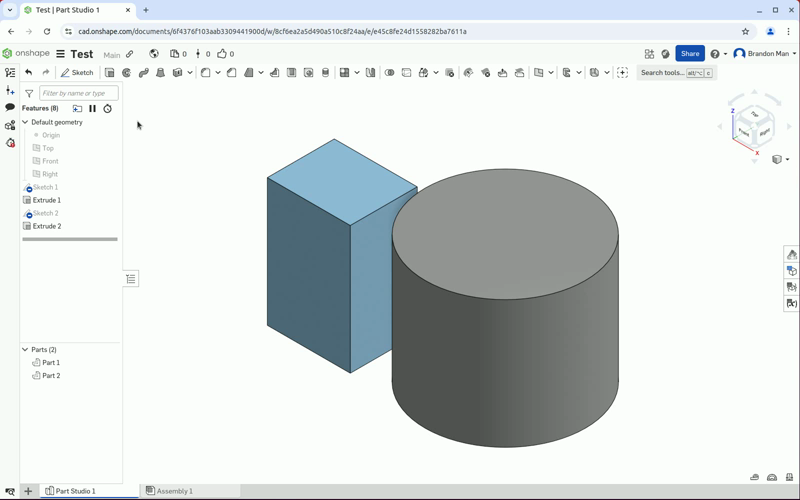
mouse_move(73, 189)
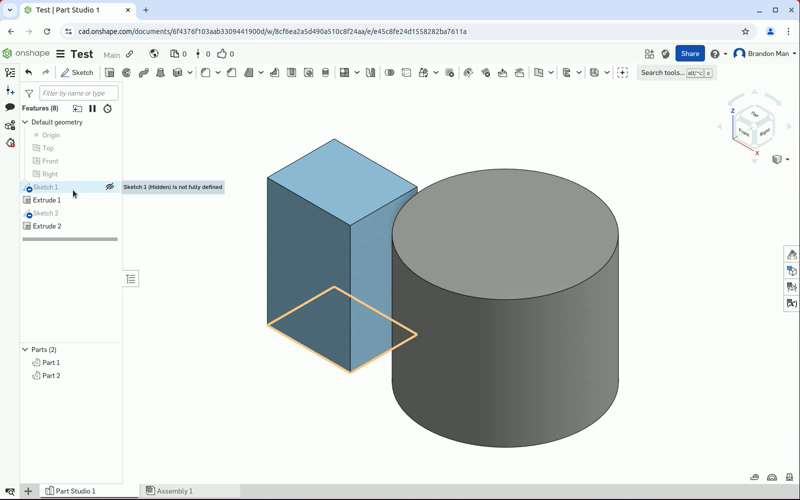
click(73, 189)